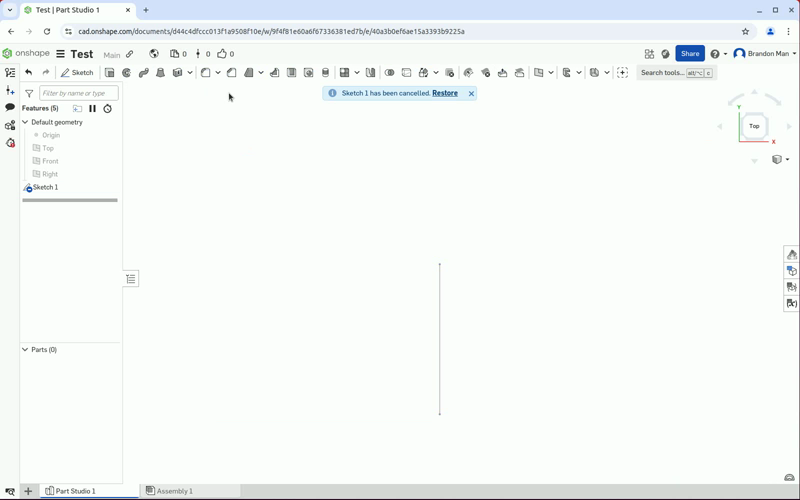
key(shift+h)
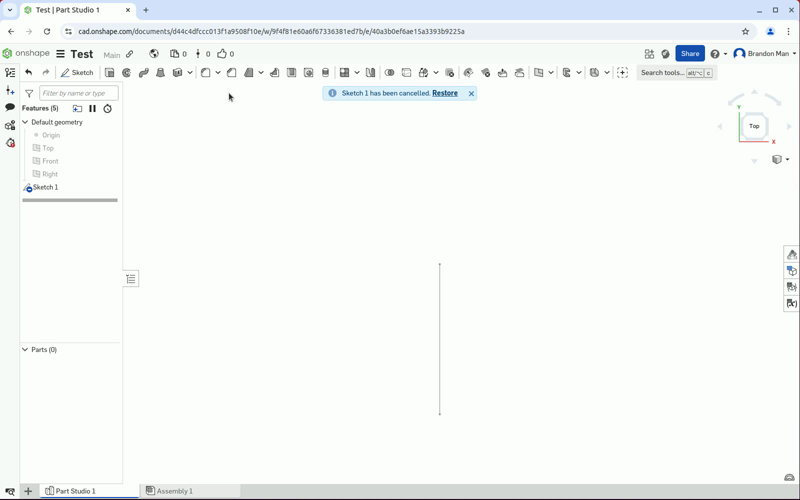
key(shift+s)
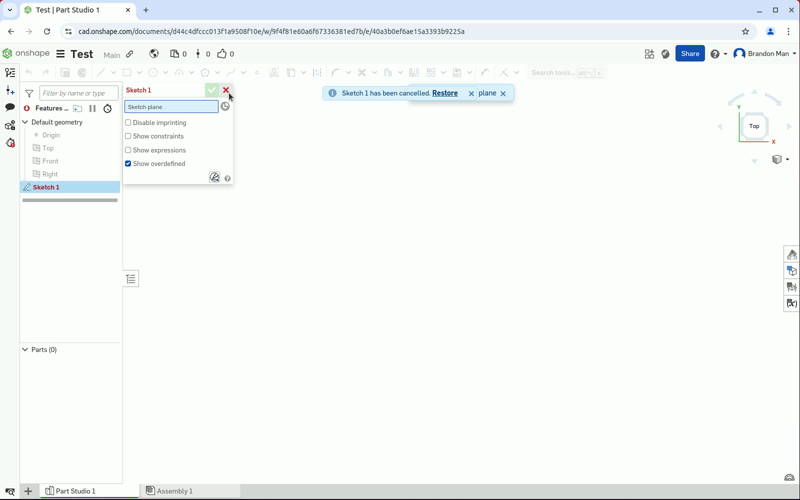
mouse_move(73, 150)
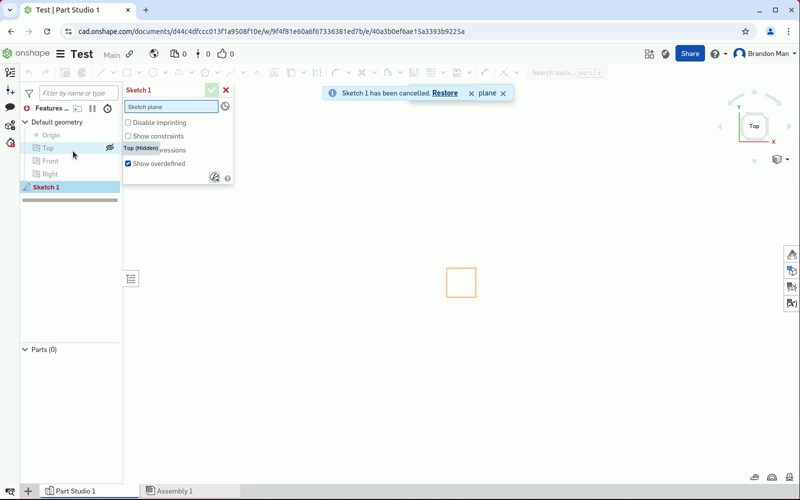
click(73, 150)
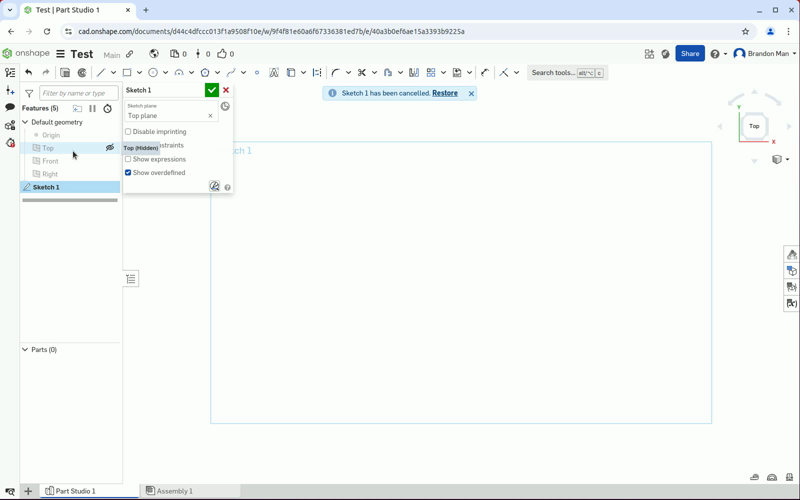
mouse_move(73, 352)
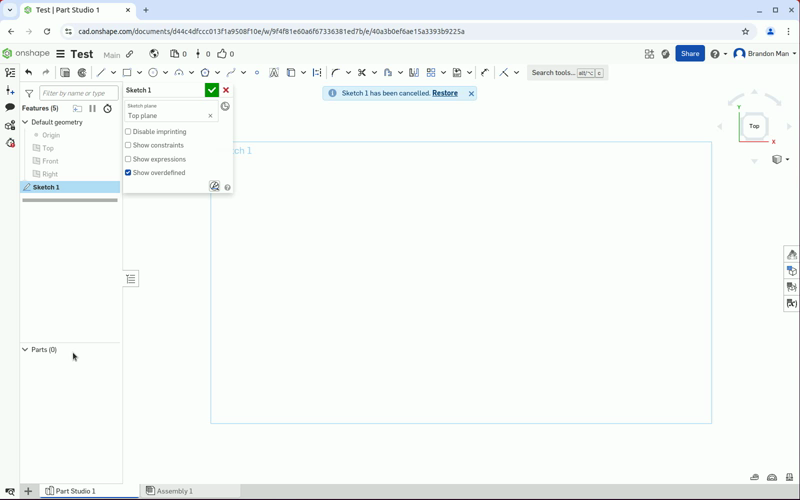
key(y)
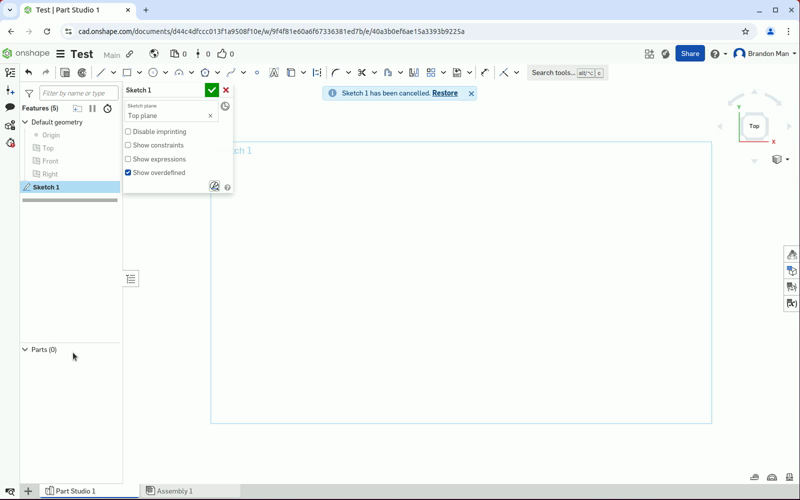
key(c)
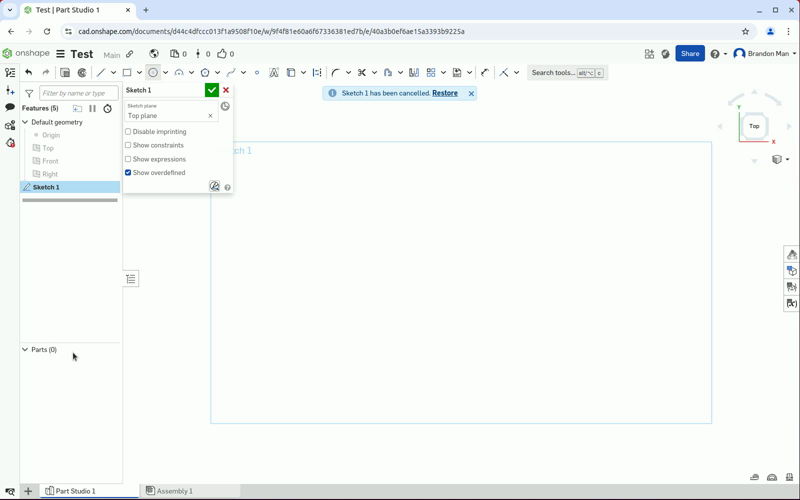
key_down(shift)
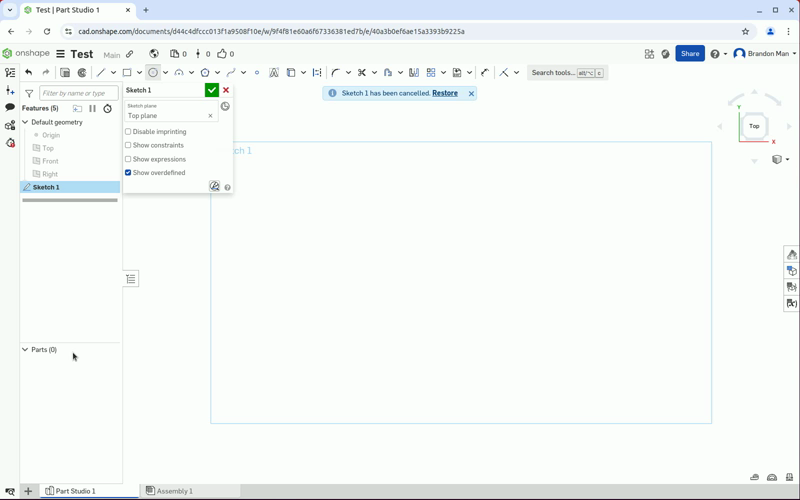
mouse_move(461, 282)
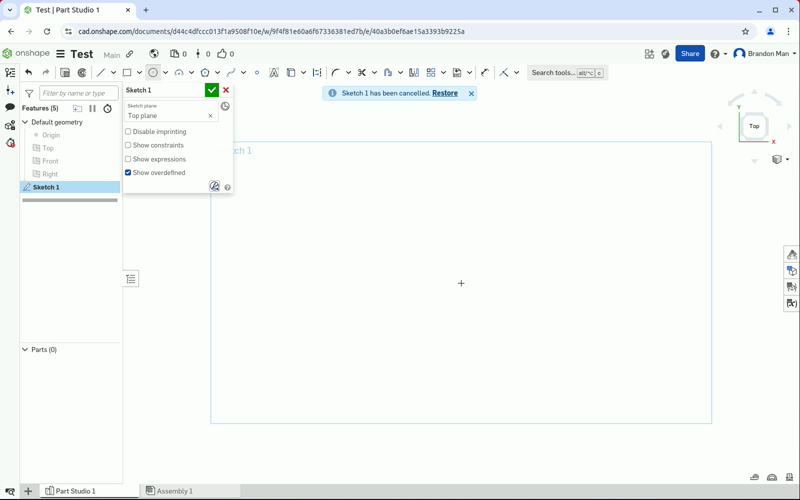
click(461, 282)
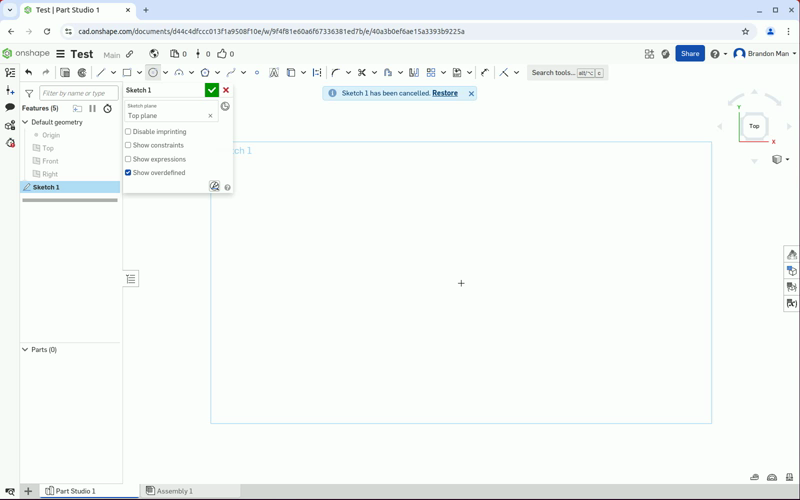
key_up(shift)
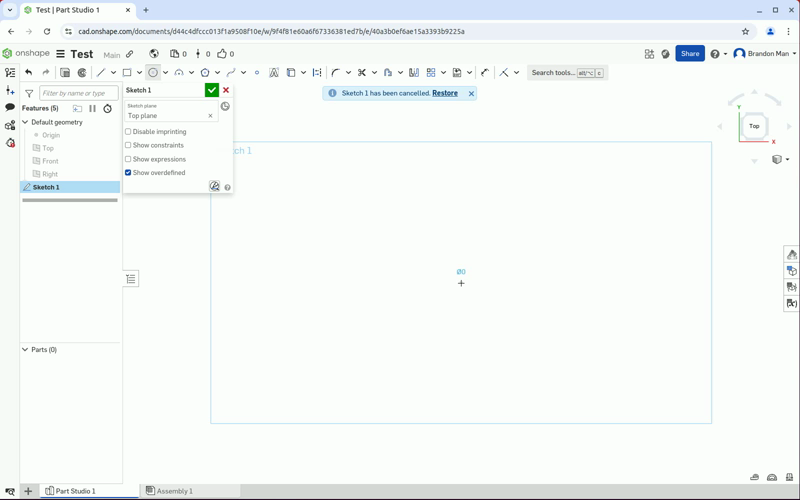
mouse_move(574, 282)
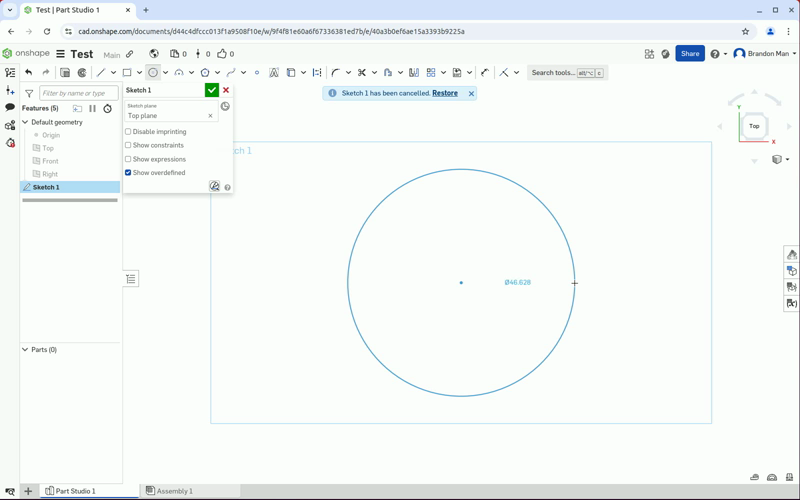
click(574, 282)
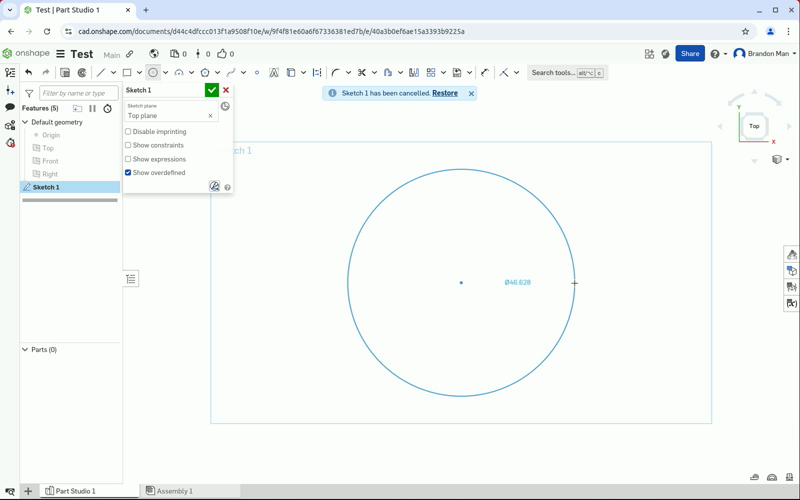
key(esc)
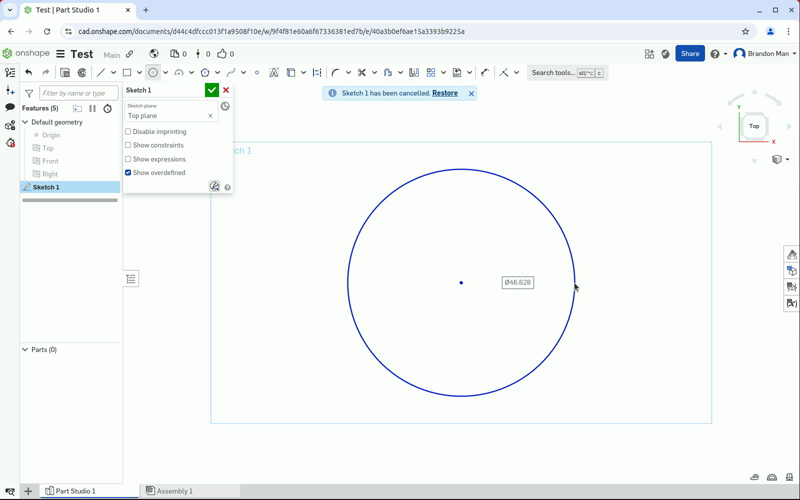
mouse_move(448, 353)
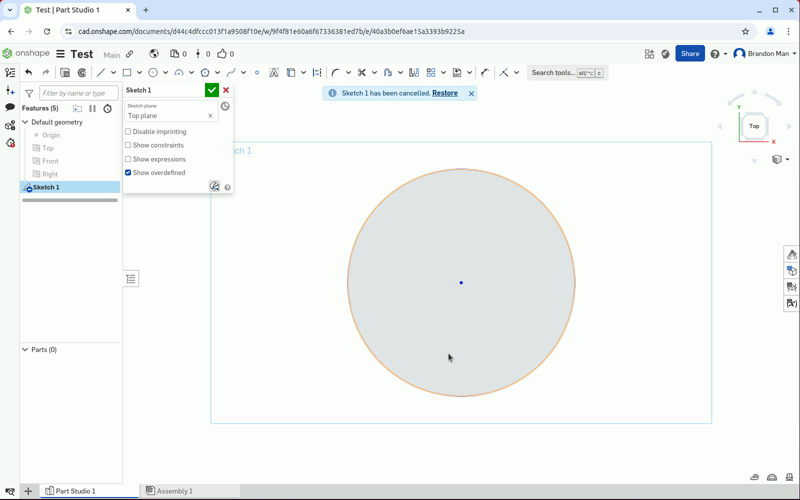
click(448, 353)
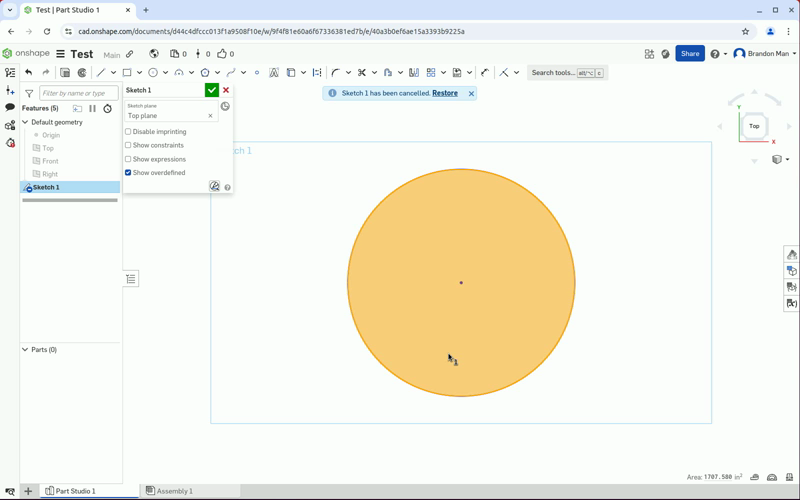
mouse_move(73, 352)
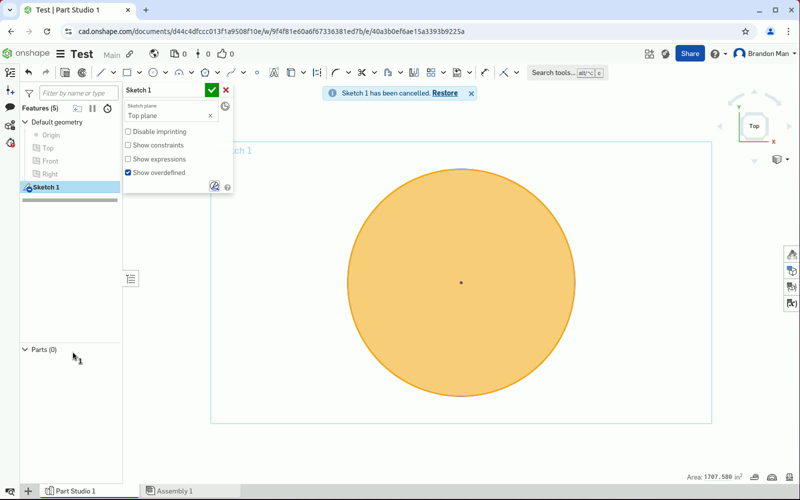
key(shift+y)
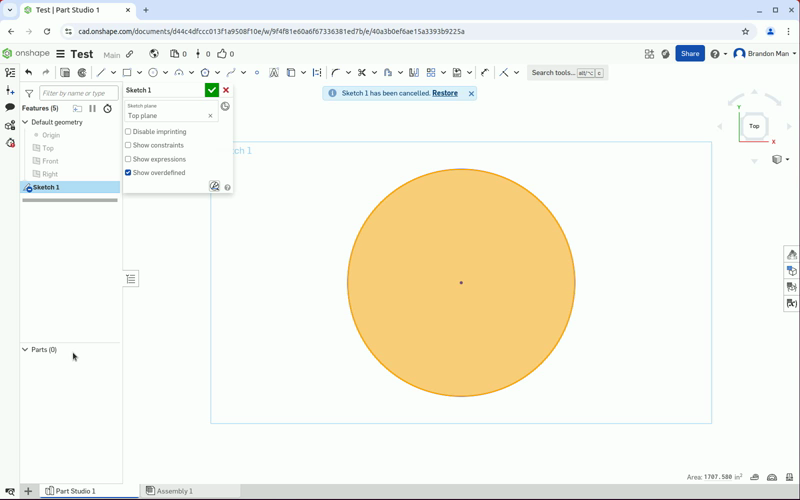
key(shift+e)
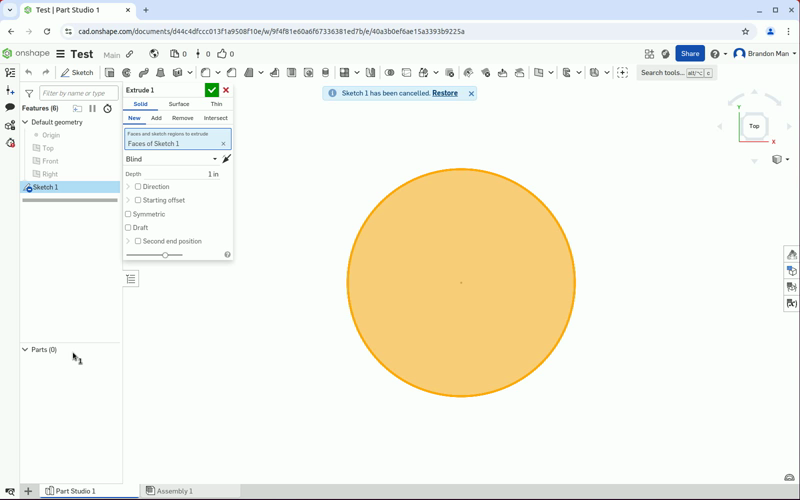
mouse_move(143, 106)
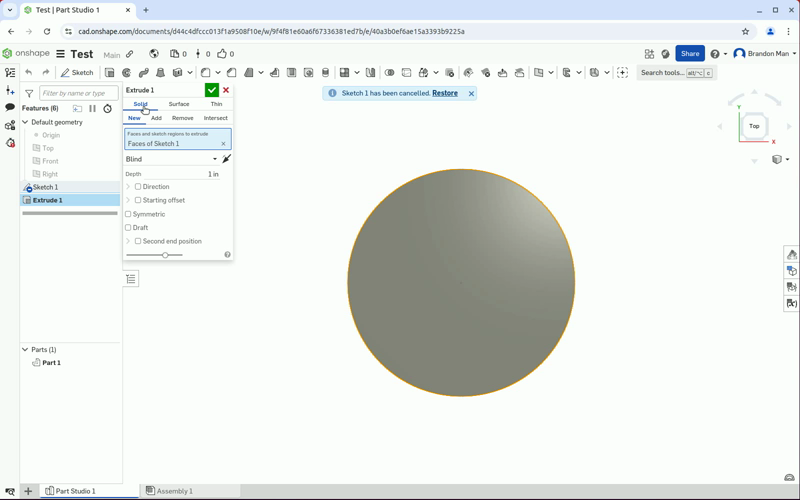
click(143, 106)
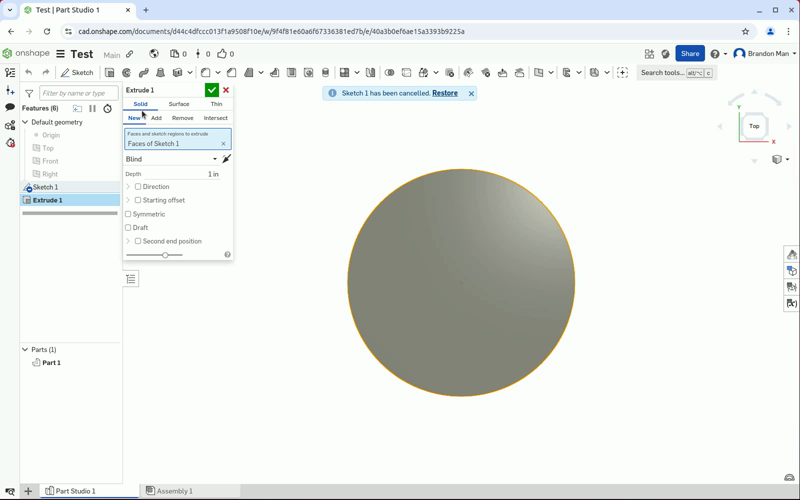
mouse_move(137, 120)
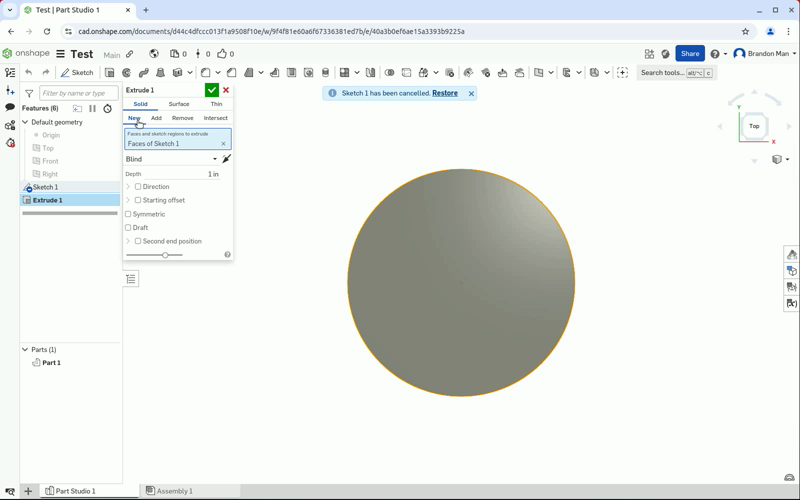
click(137, 120)
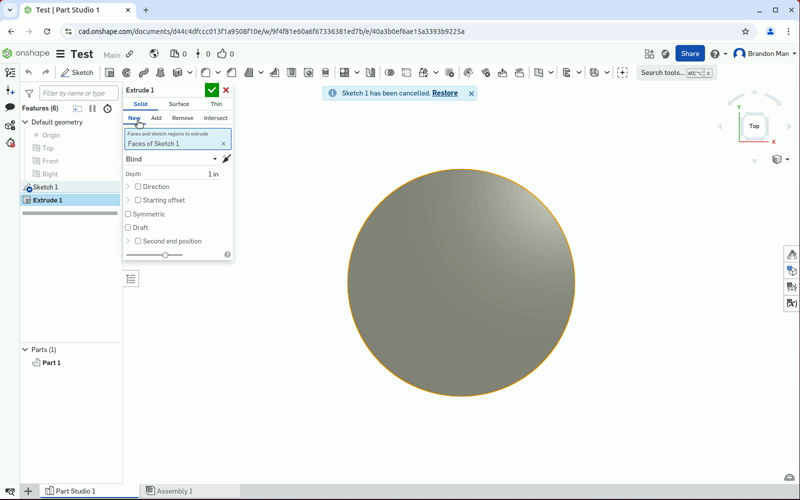
key(tab, 4)
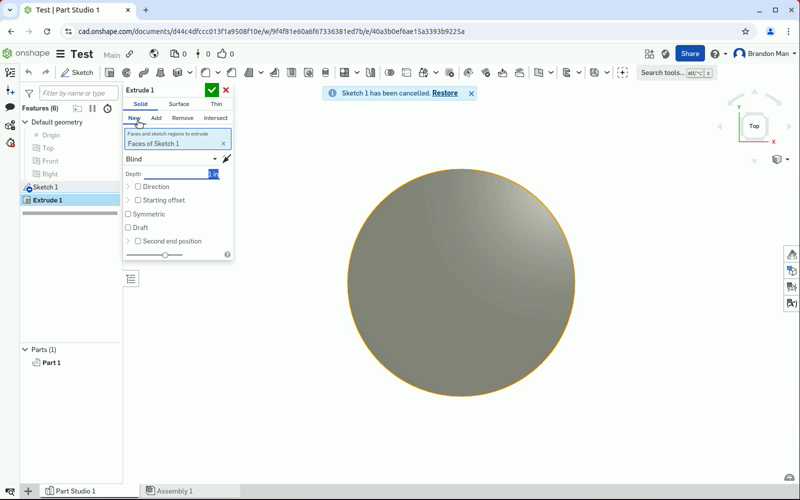
text(21.423)
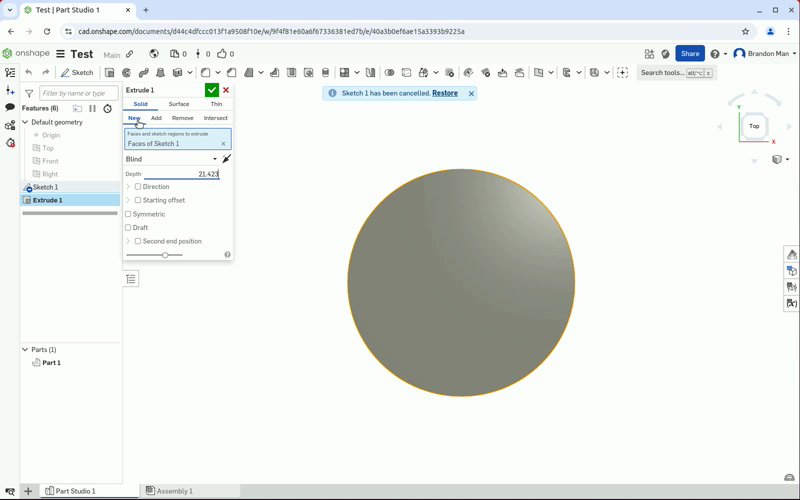
key(enter)
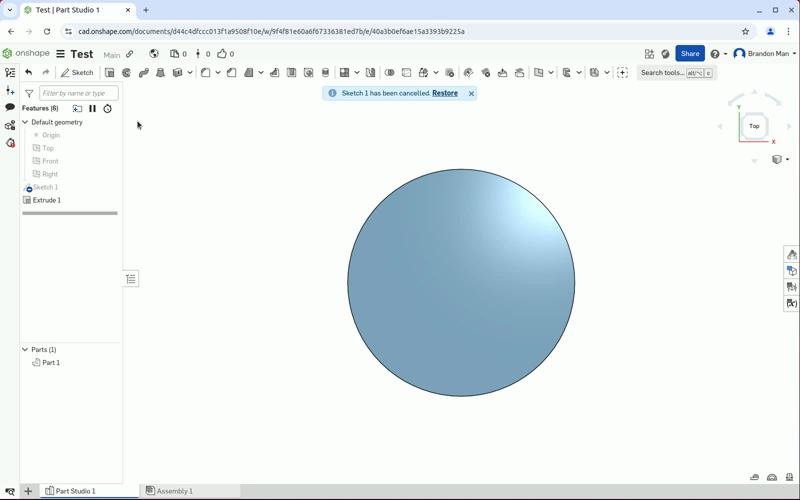
key(shift+h)
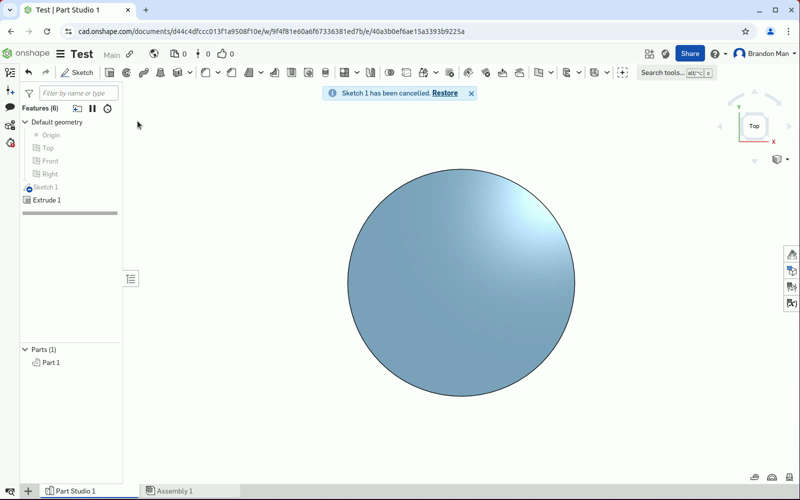
key(shift+h)
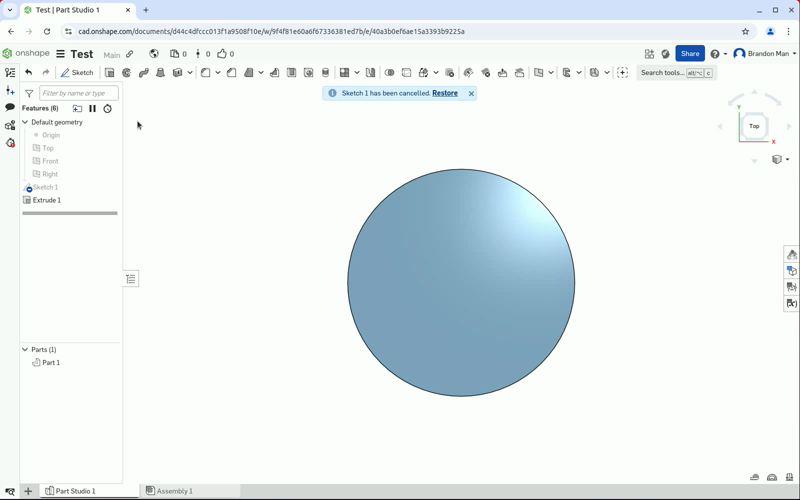
mouse_move(73, 189)
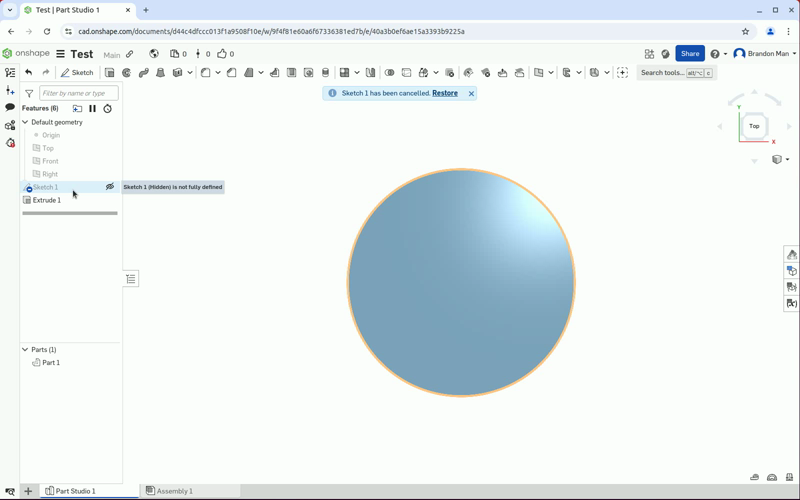
click(73, 189)
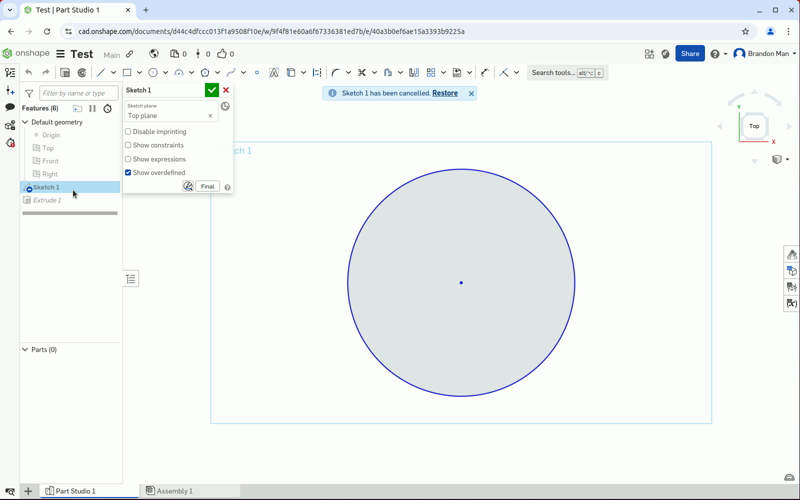
mouse_move(229, 92)
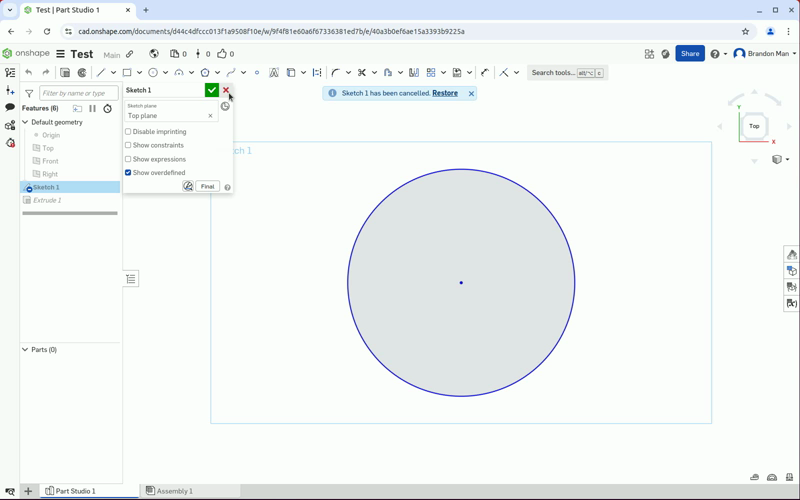
click(229, 92)
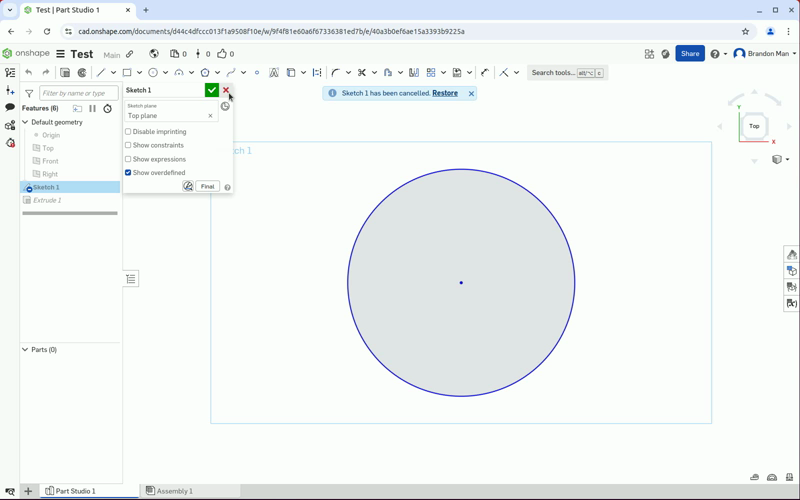
key(shift+s)
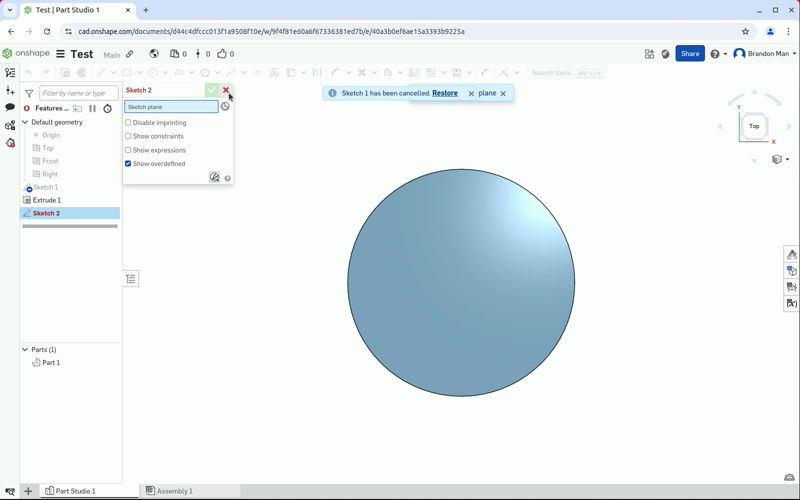
mouse_move(73, 150)
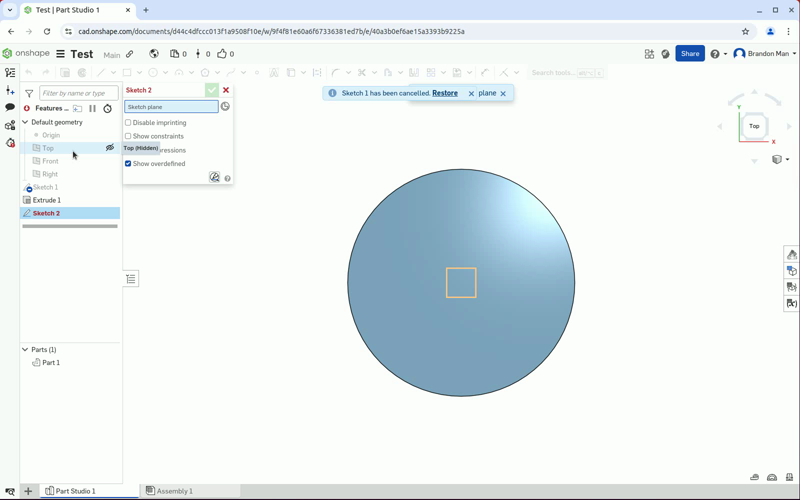
click(73, 150)
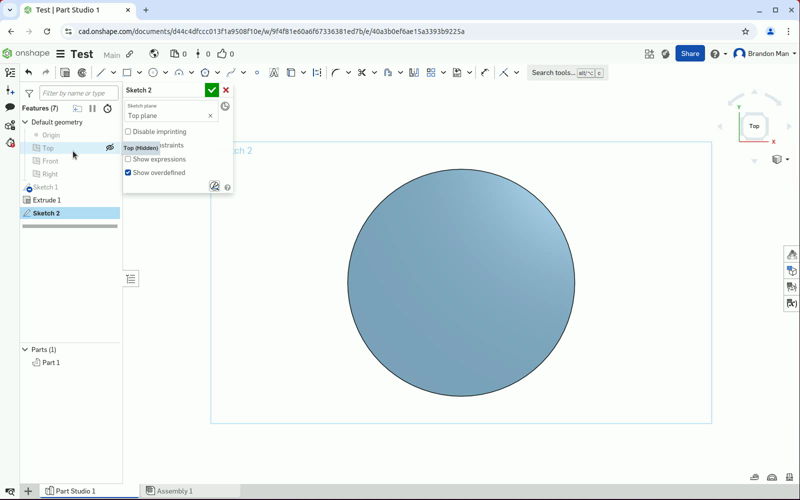
mouse_move(73, 352)
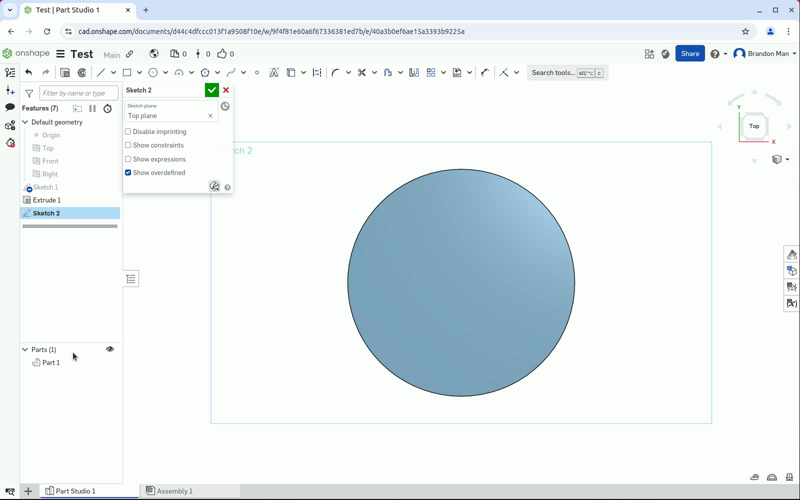
key(y)
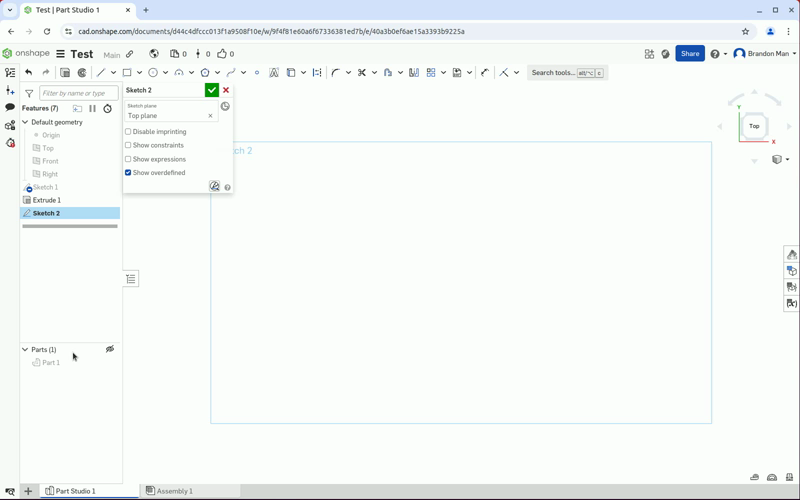
key(c)
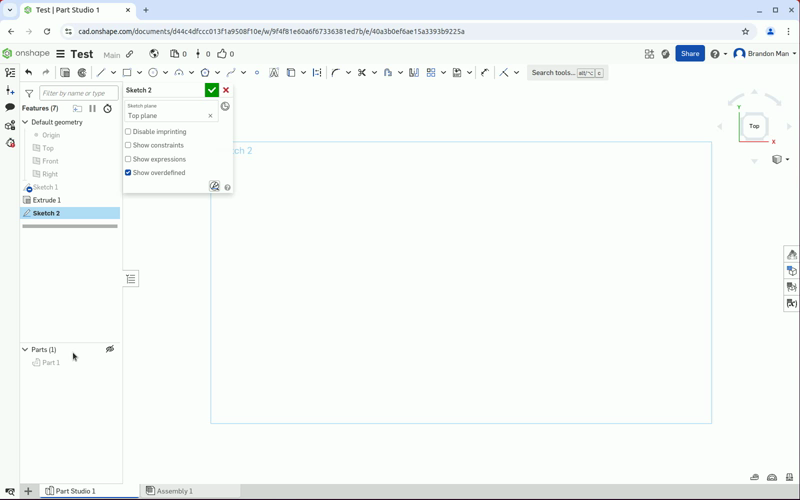
key_down(shift)
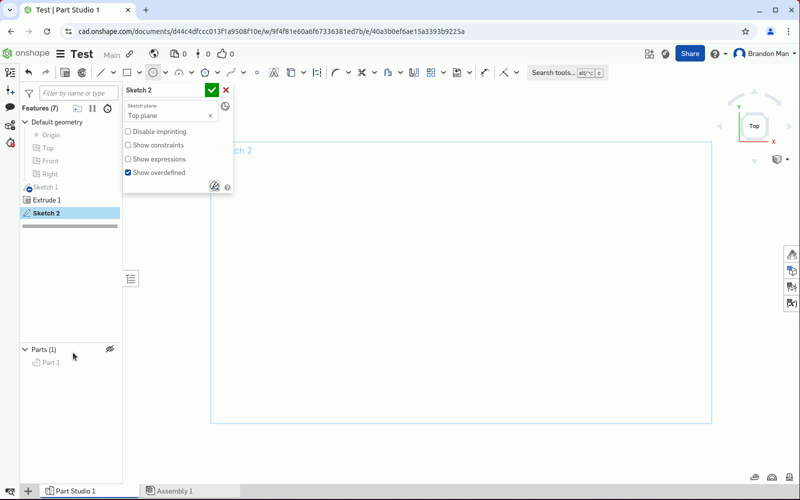
mouse_move(461, 282)
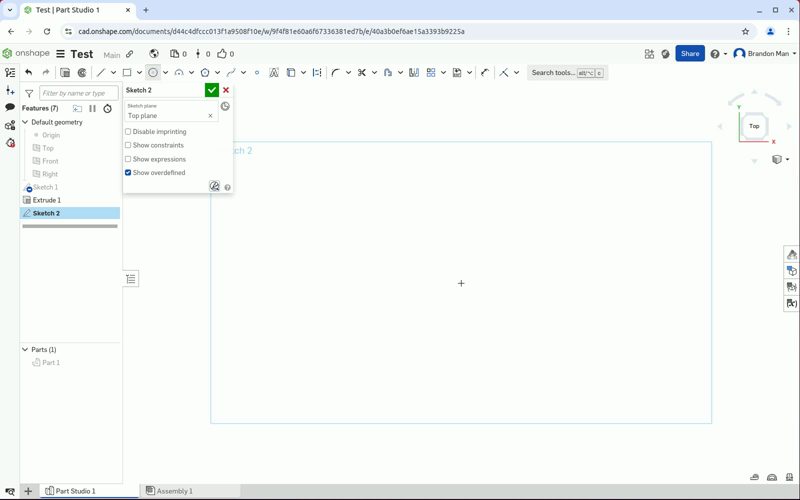
click(461, 282)
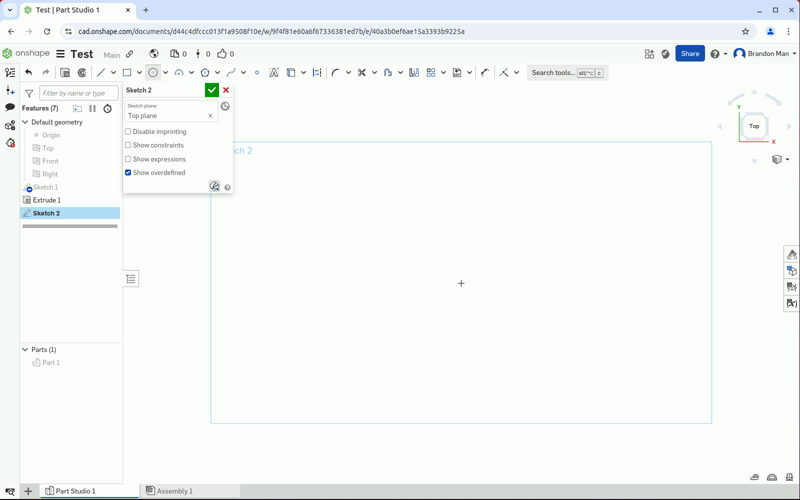
key_up(shift)
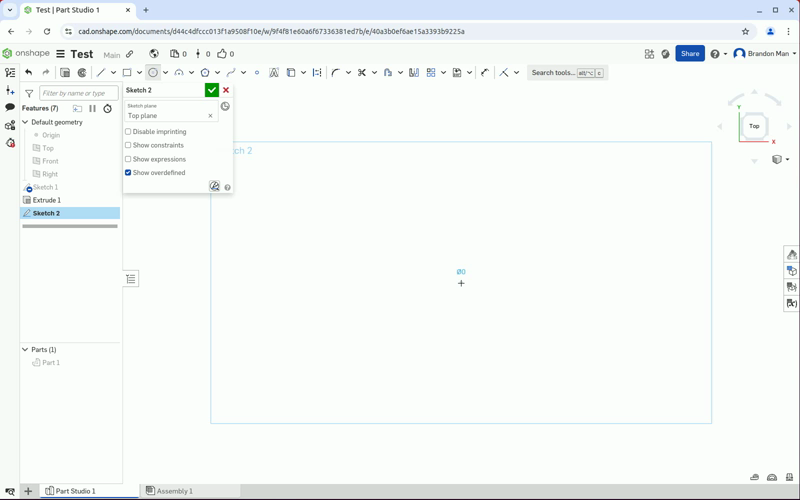
mouse_move(574, 282)
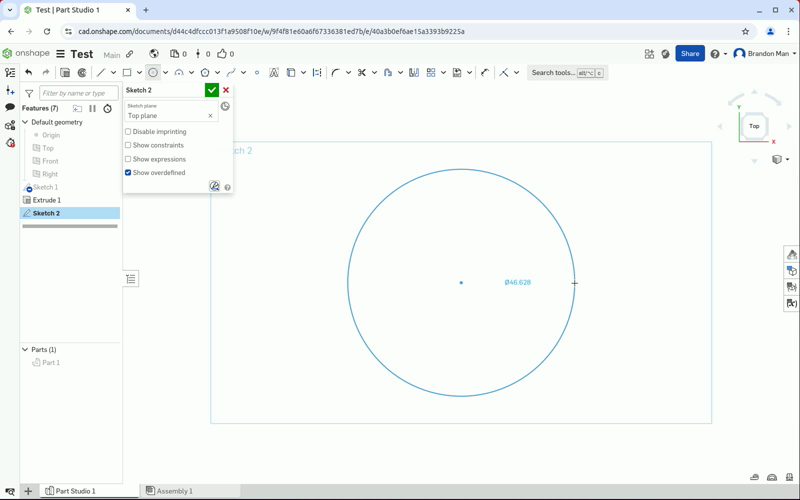
click(574, 282)
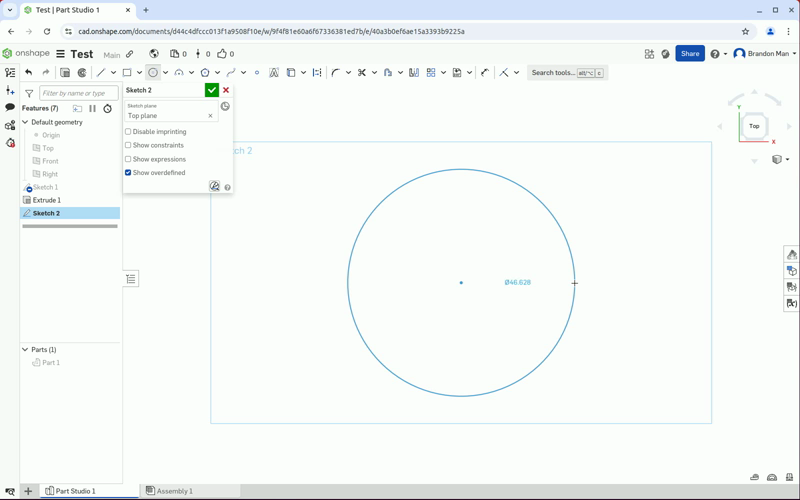
key(esc)
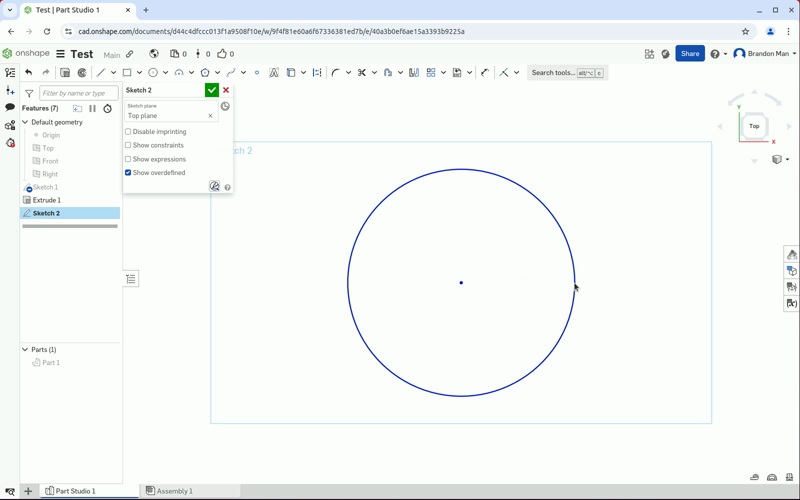
mouse_move(506, 291)
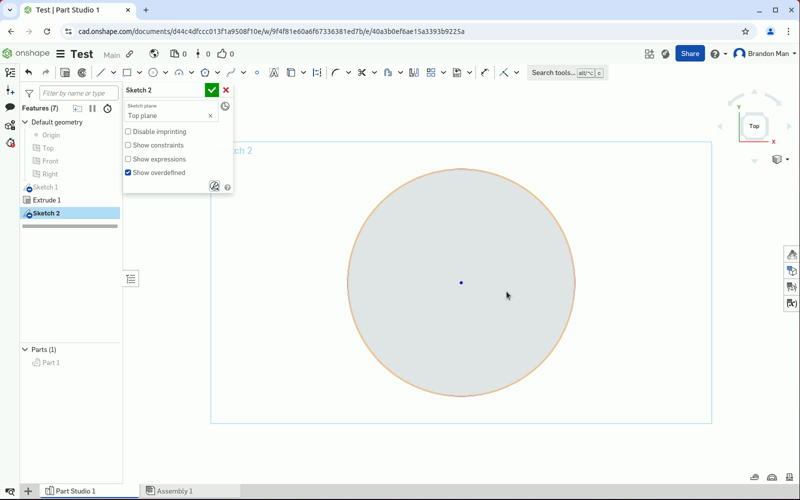
click(506, 291)
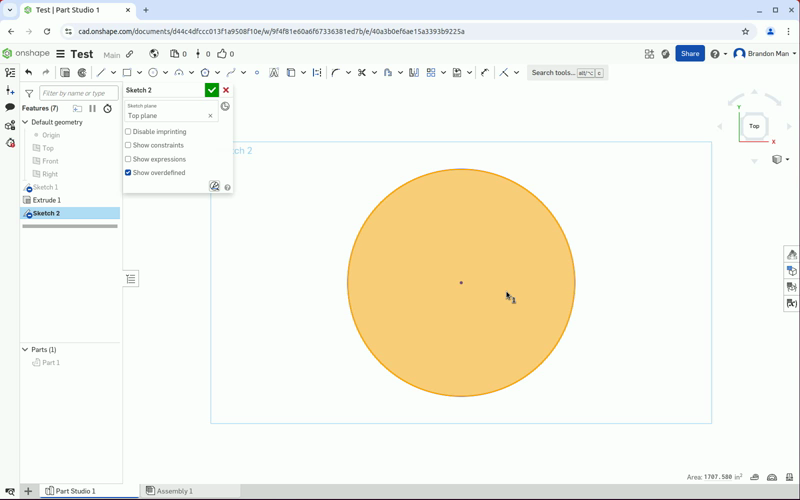
mouse_move(73, 352)
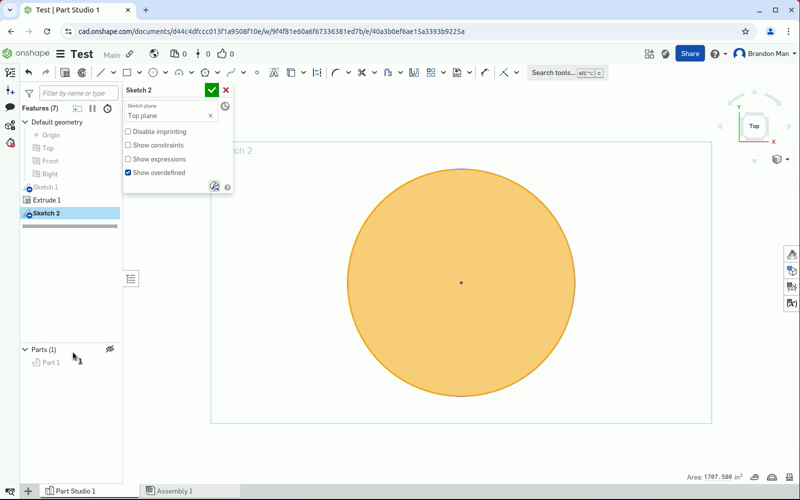
key(shift+y)
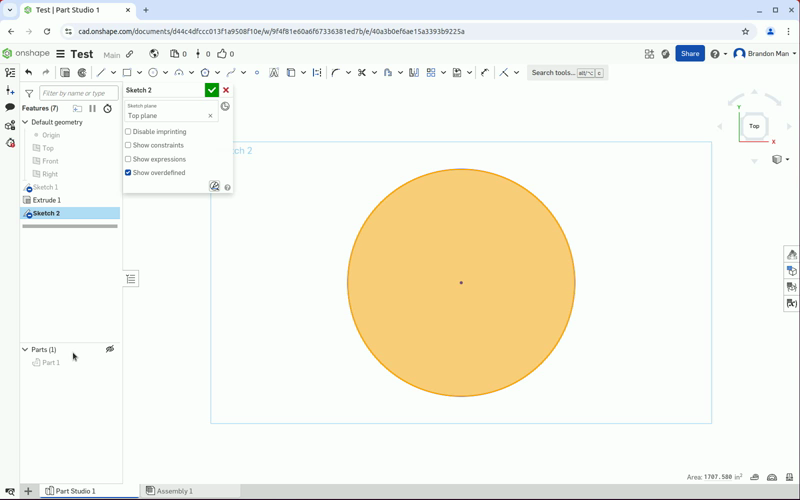
key(shift+e)
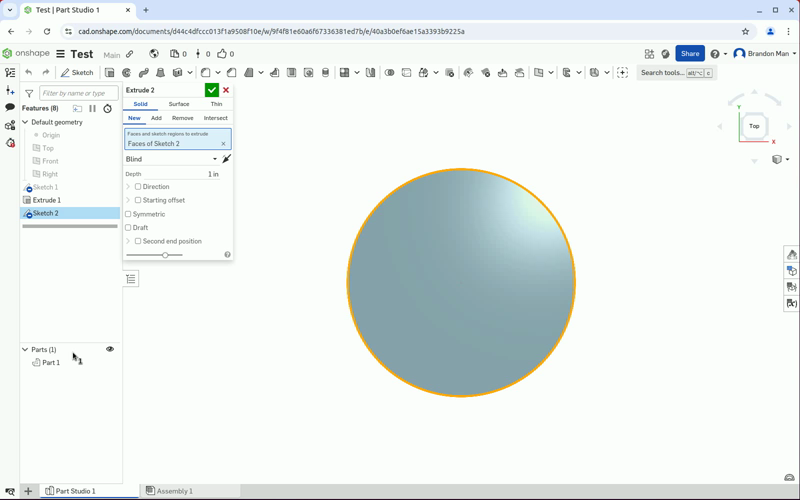
mouse_move(143, 106)
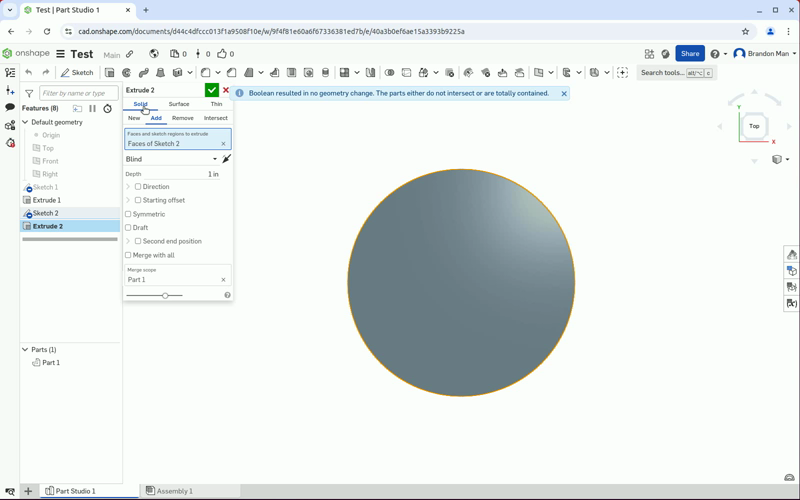
click(143, 106)
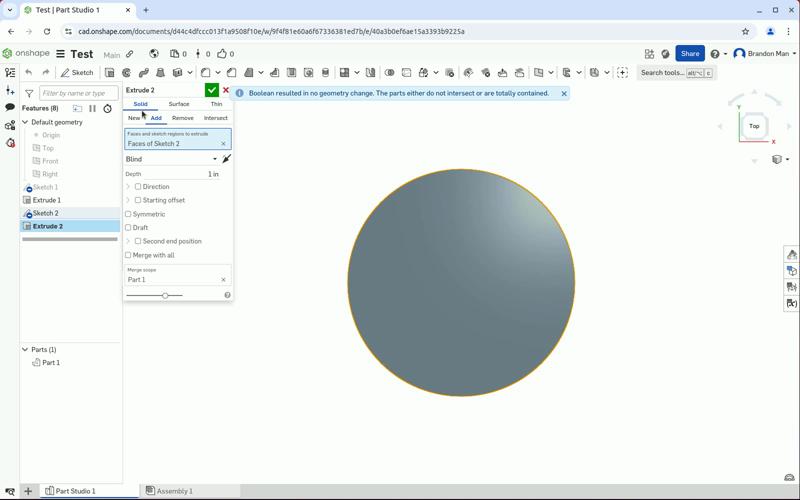
mouse_move(137, 120)
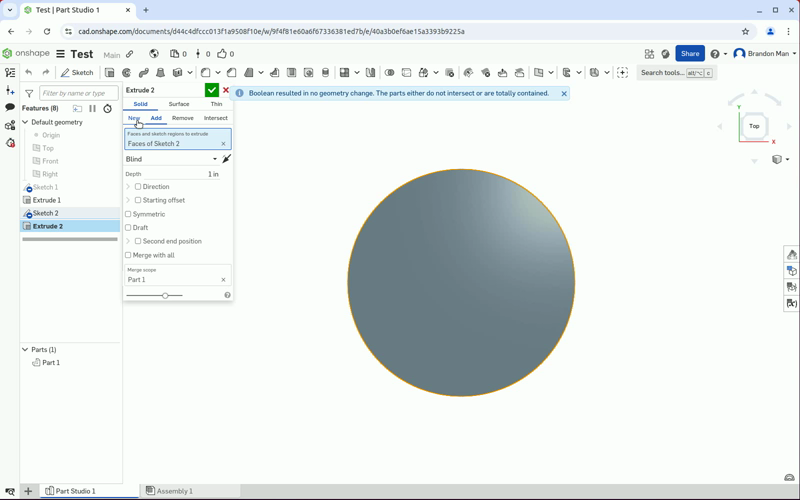
click(137, 120)
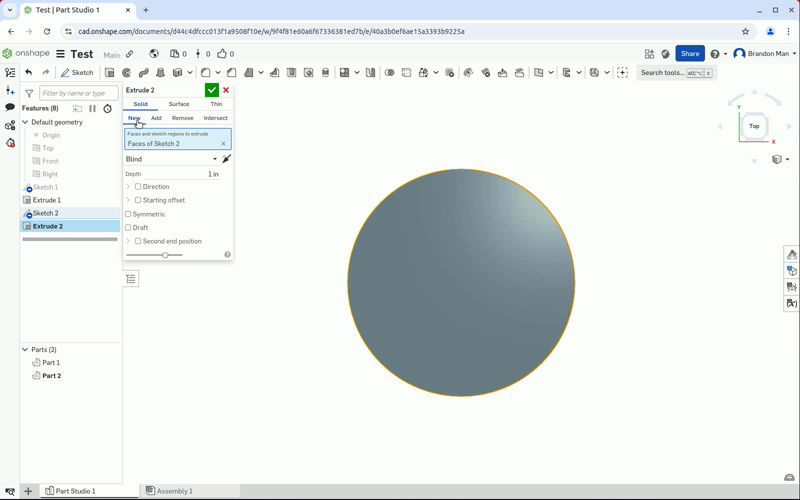
key(tab, 4)
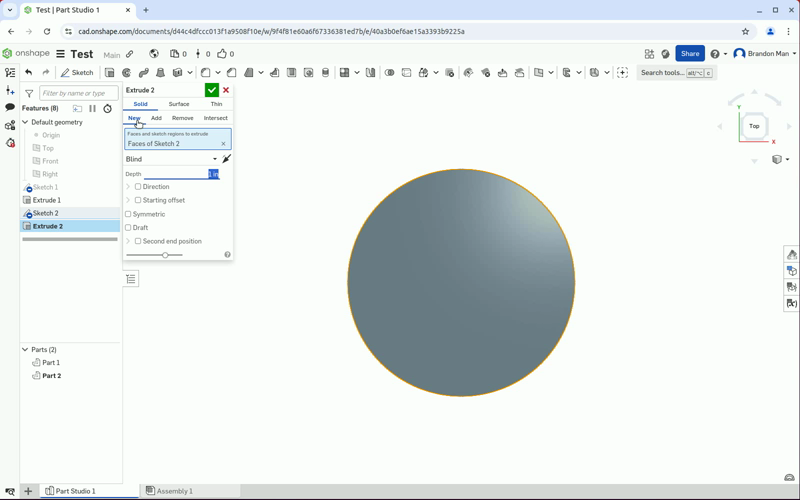
text(21.423)
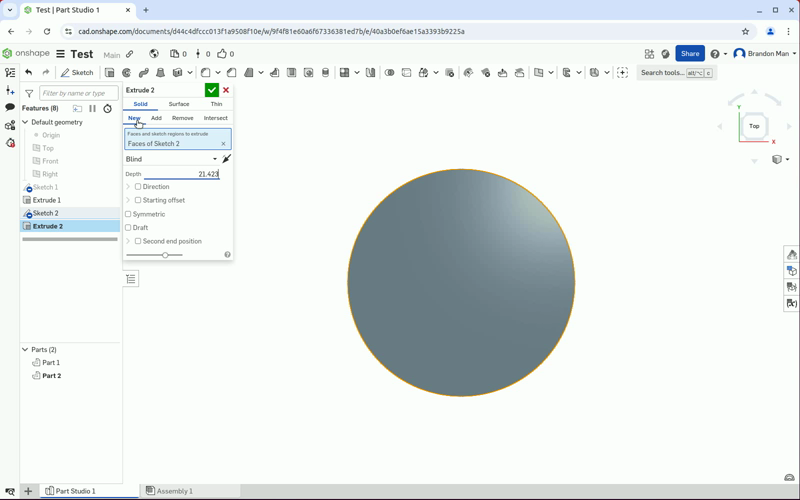
key(enter)
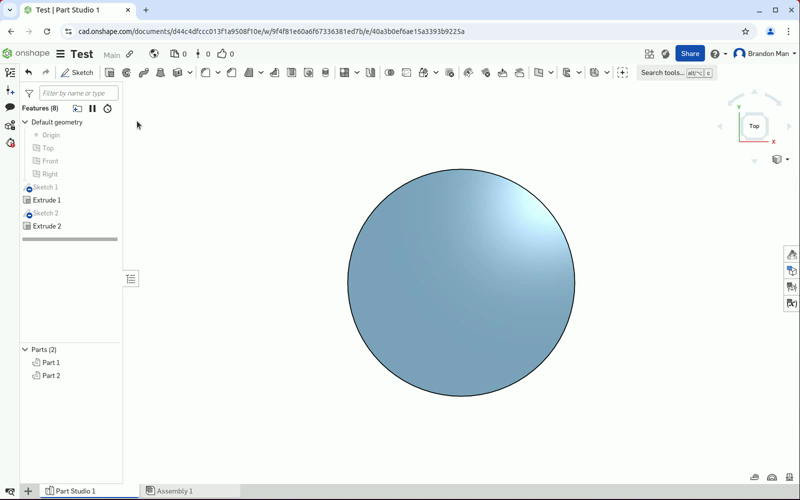
key(shift+h)
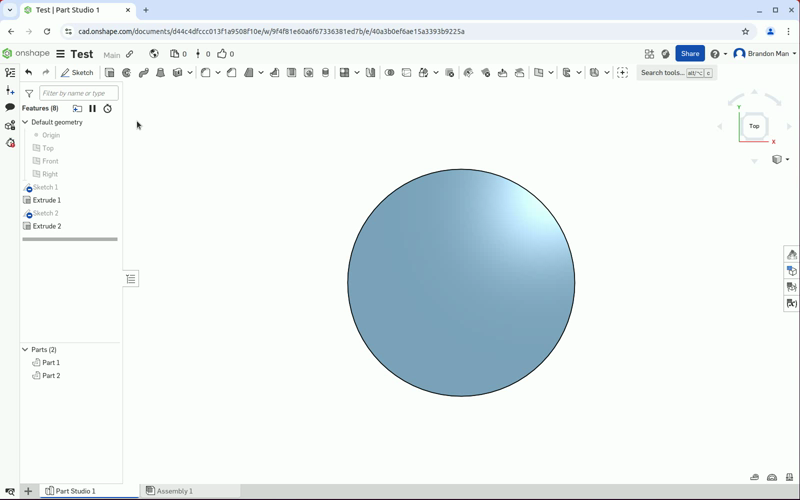
key(shift+h)
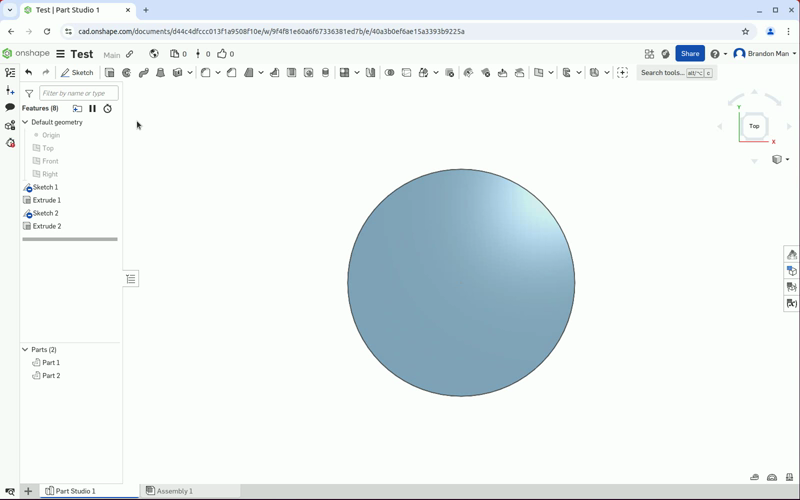
key(shift+7)
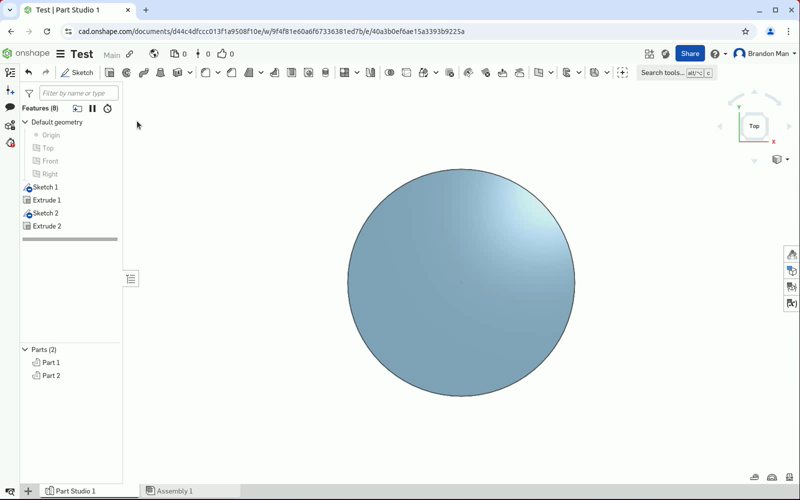
key(up, 3)
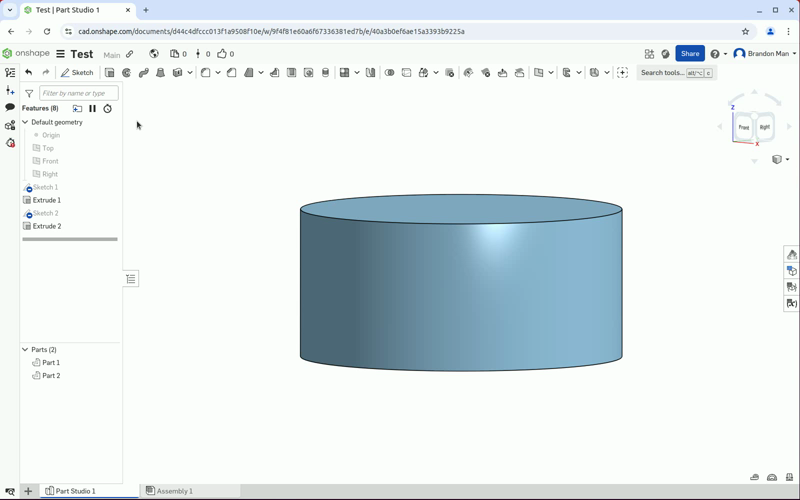
key(left, 3)
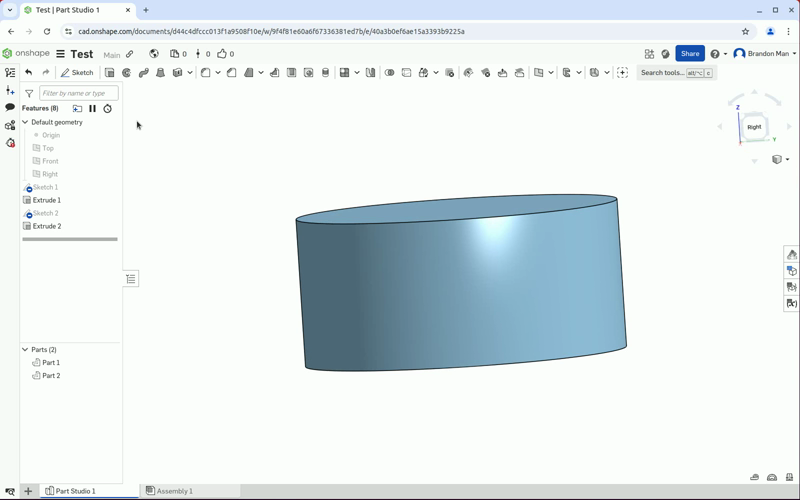
key(right, 3)
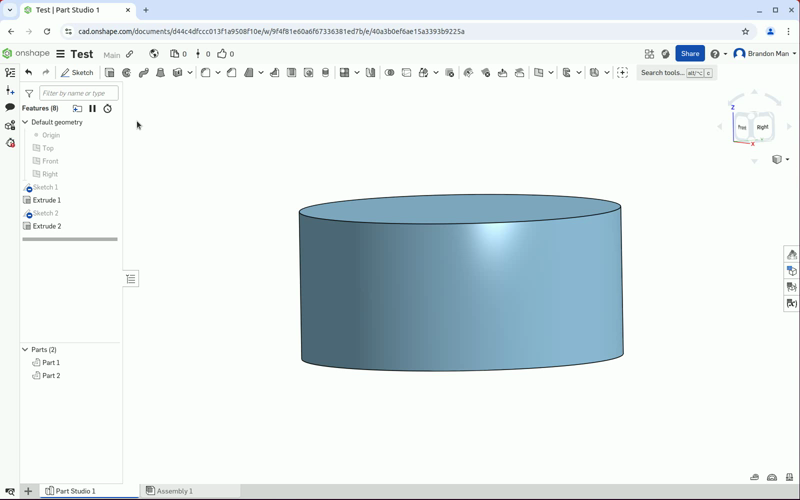
key(down, 3)
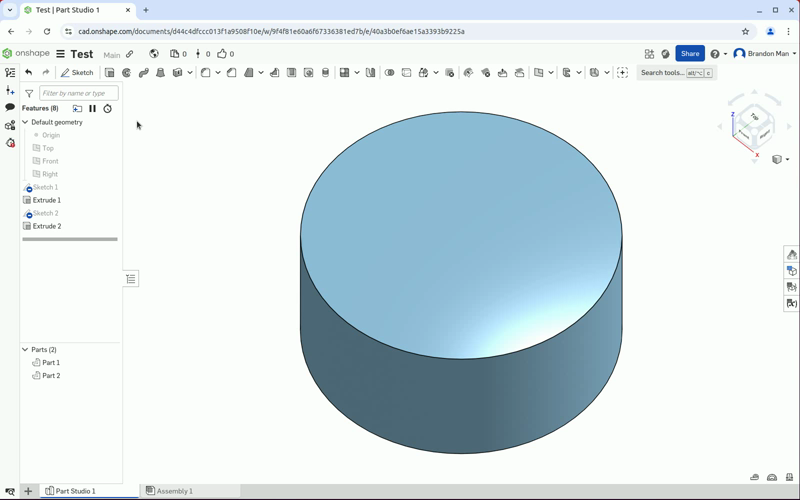
mouse_move(73, 189)
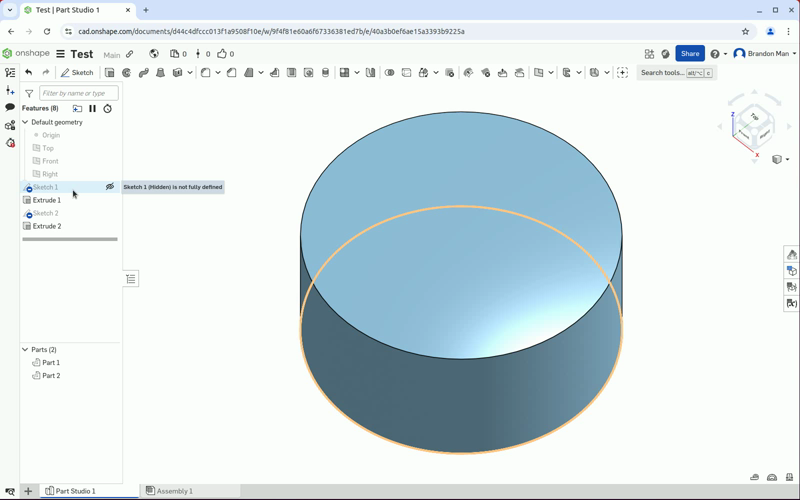
click(73, 189)